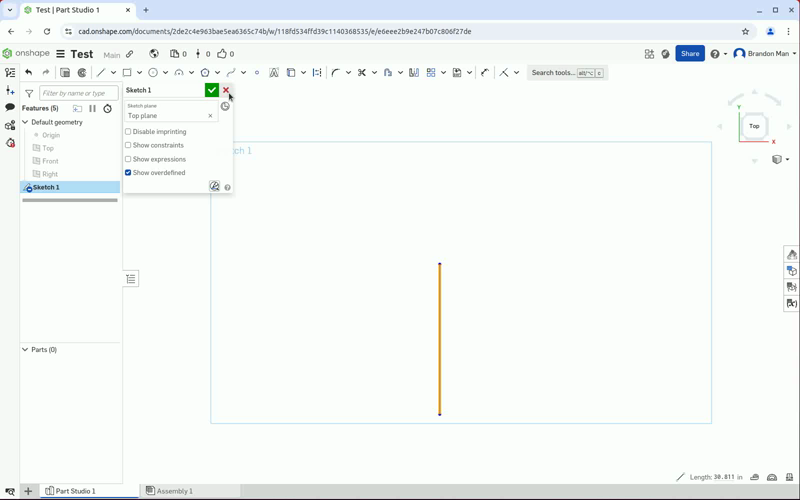
key(shift+h)
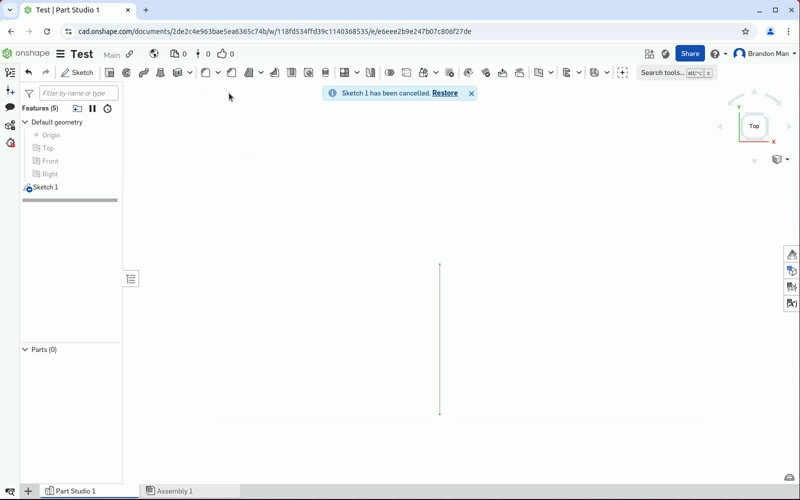
key(shift+s)
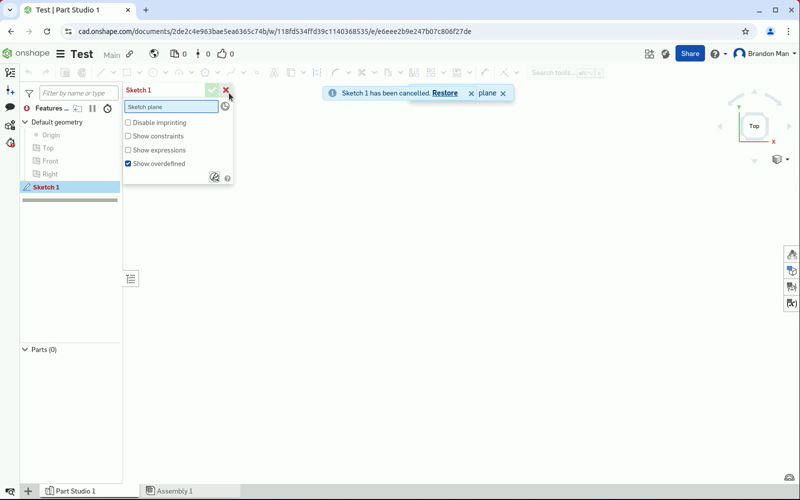
mouse_move(73, 150)
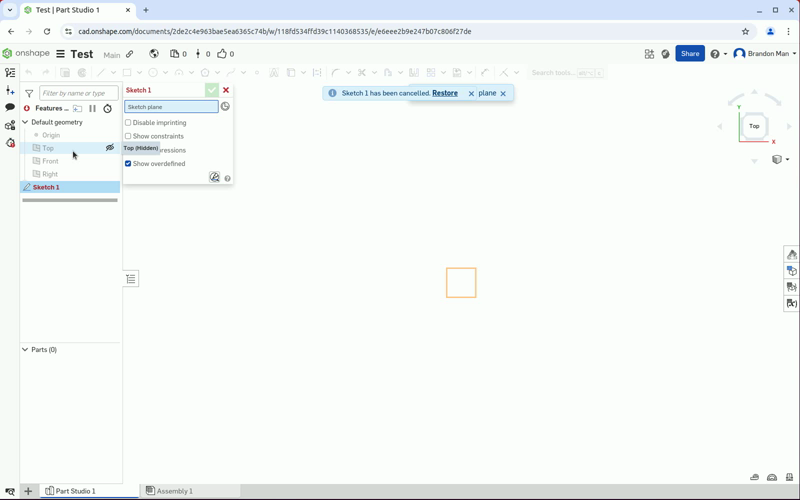
click(73, 150)
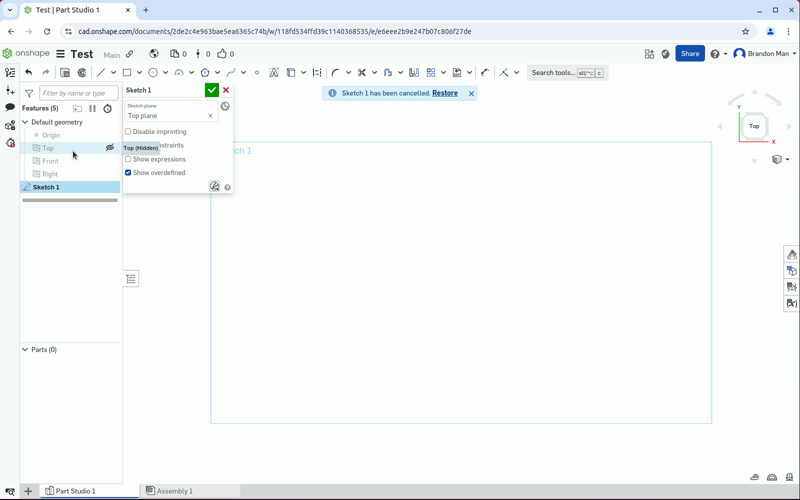
mouse_move(73, 352)
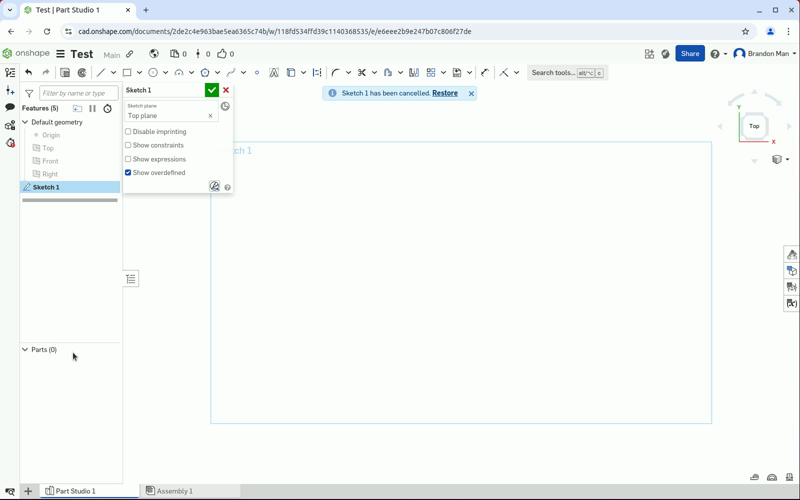
key(y)
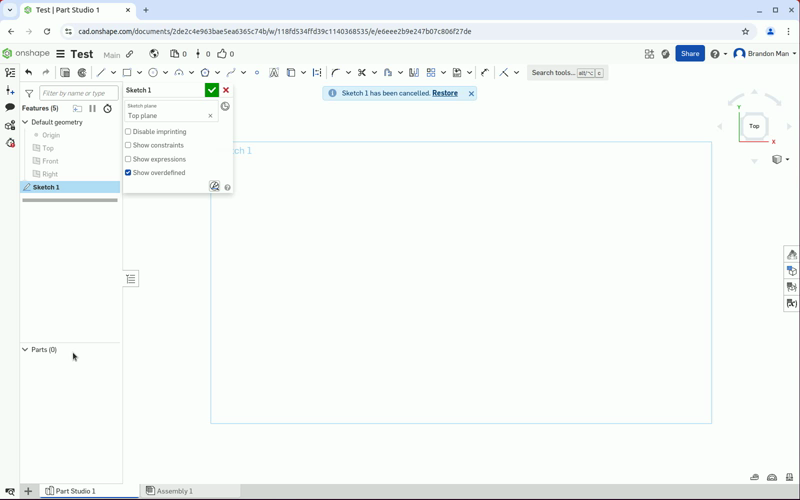
key(c)
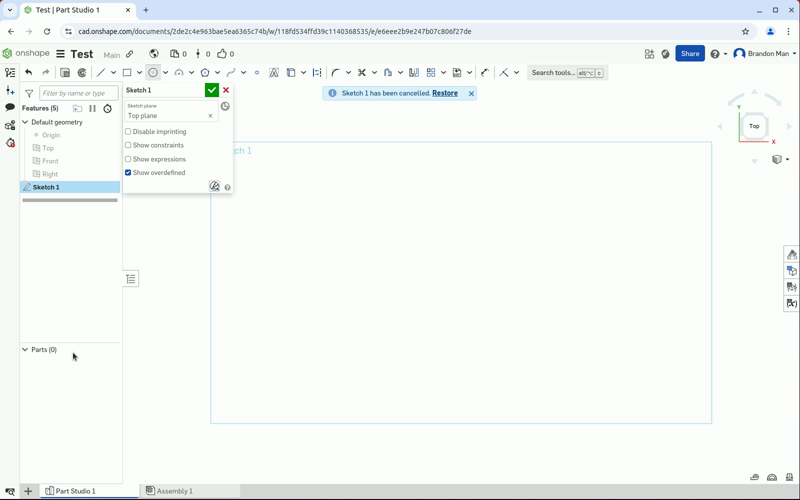
key_down(shift)
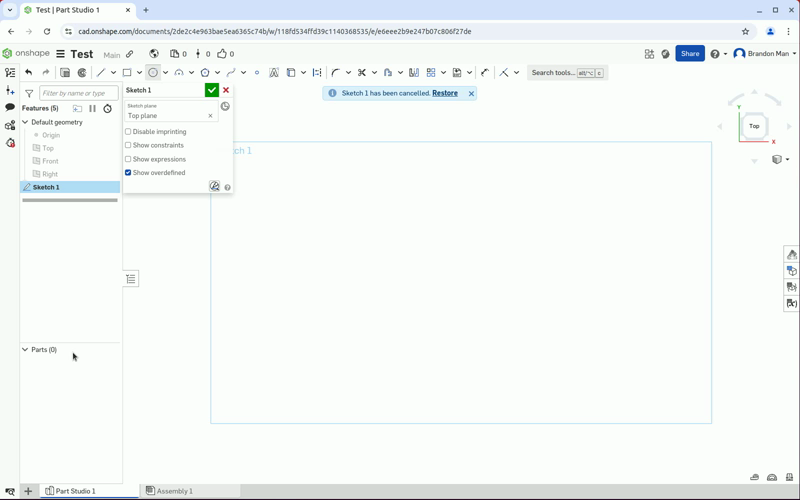
mouse_move(460, 282)
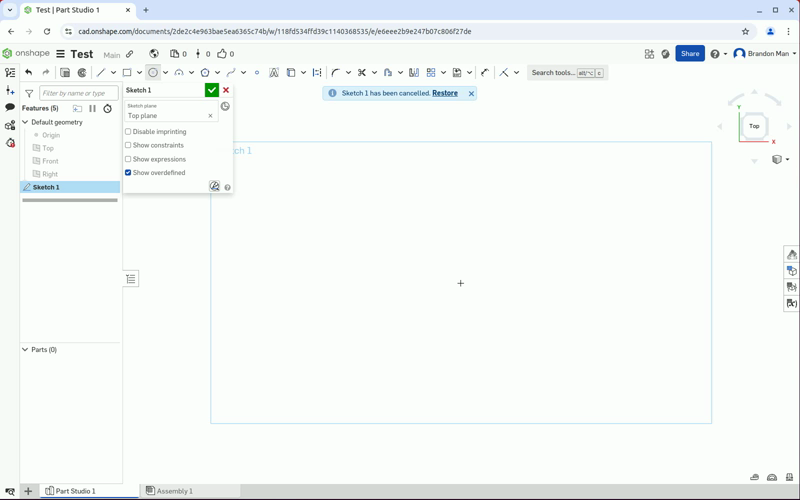
click(460, 282)
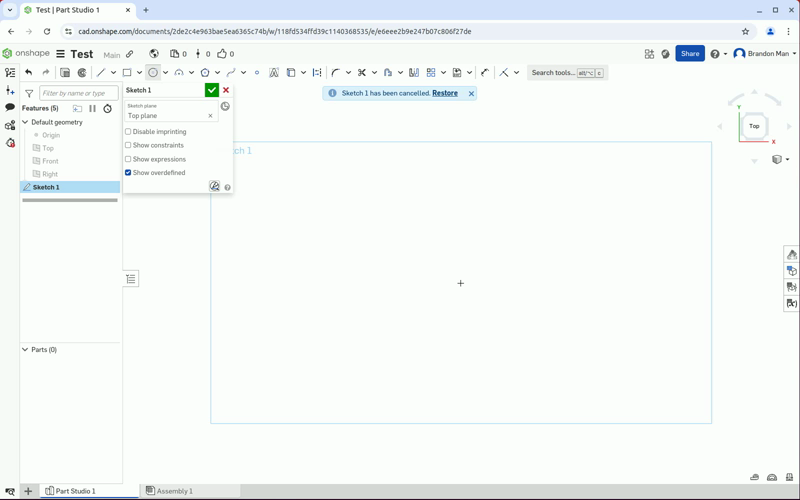
key_up(shift)
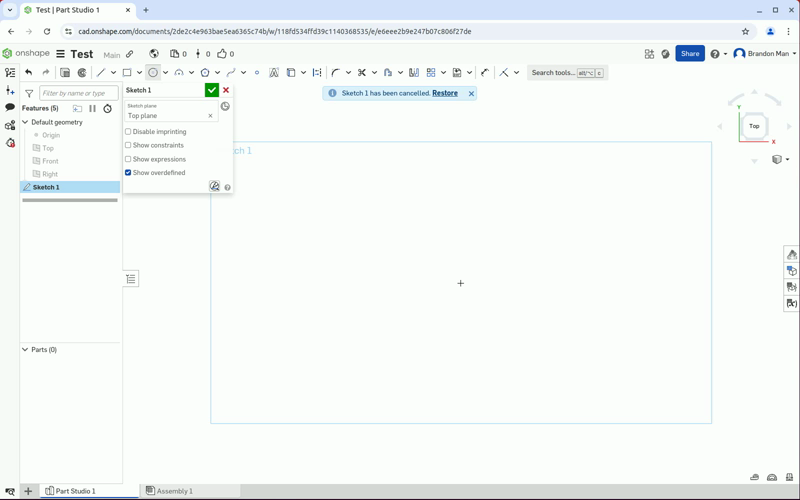
mouse_move(533, 282)
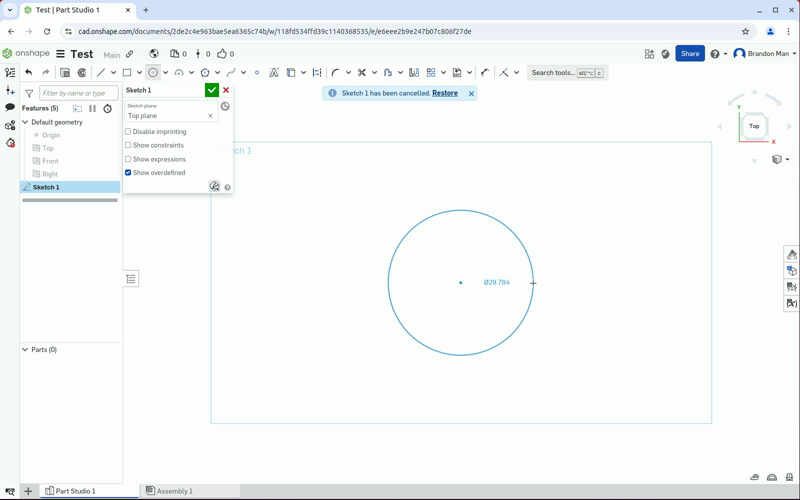
click(533, 282)
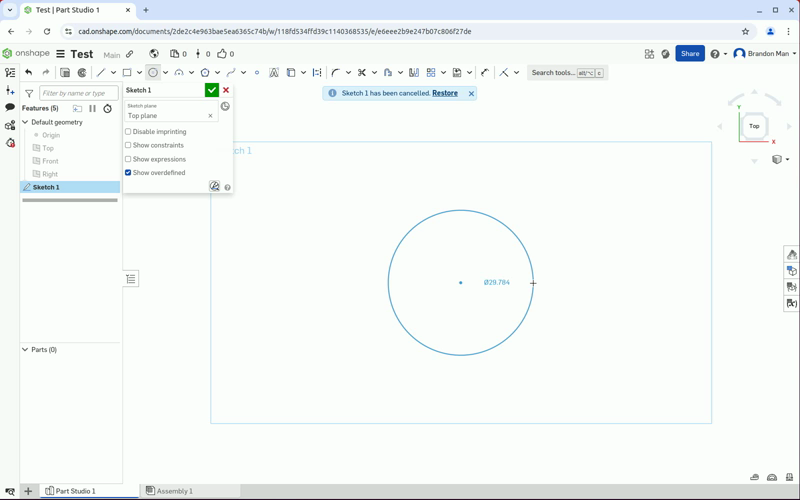
key(esc)
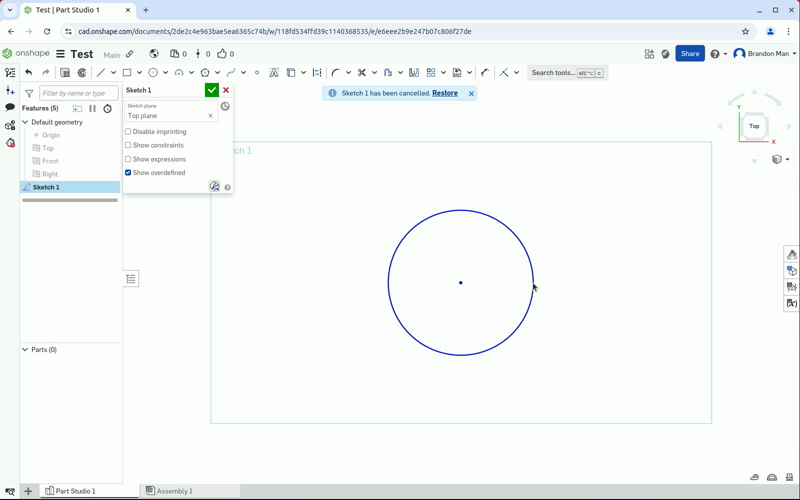
mouse_move(480, 328)
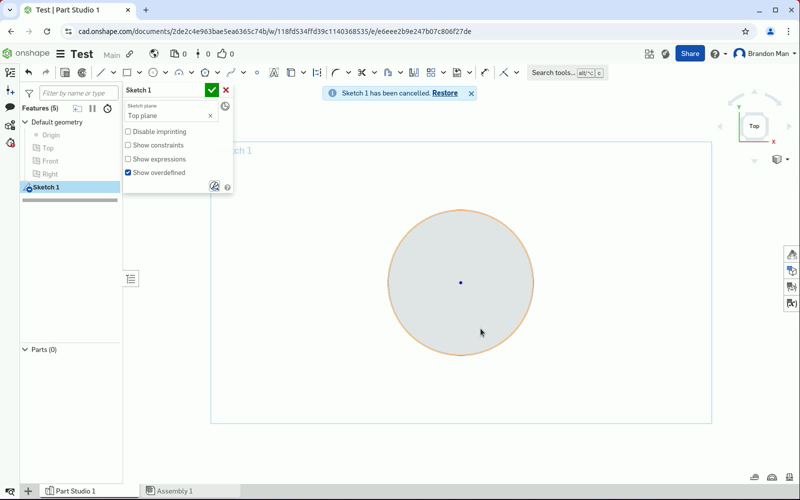
click(480, 328)
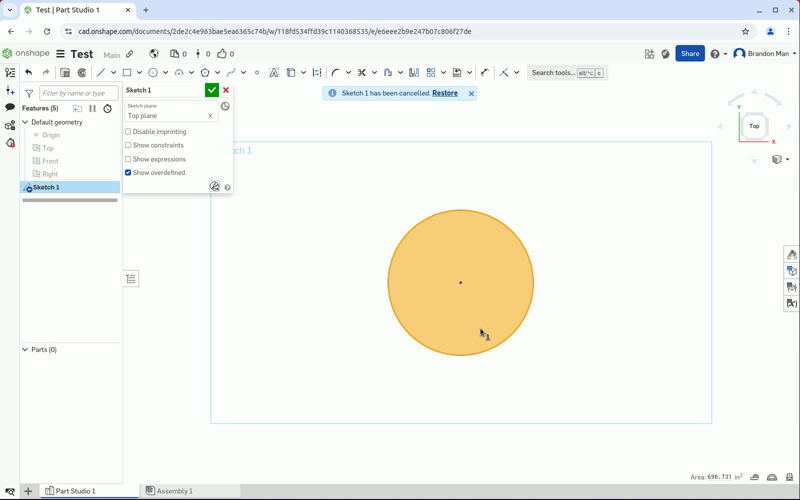
mouse_move(73, 352)
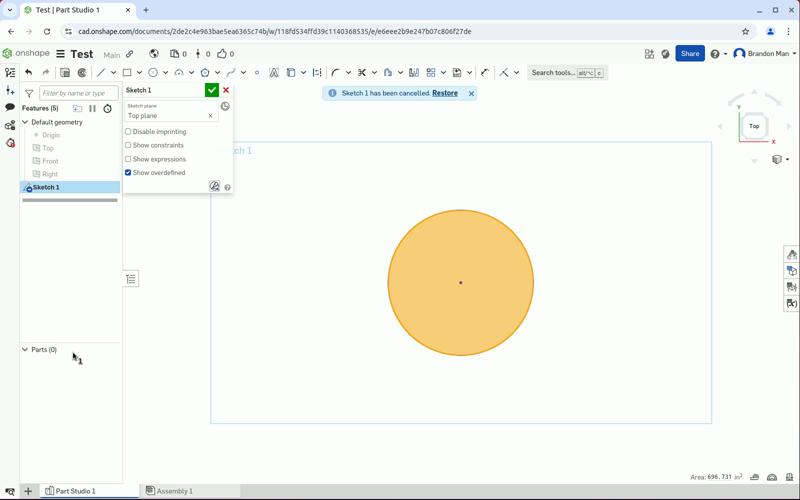
key(shift+y)
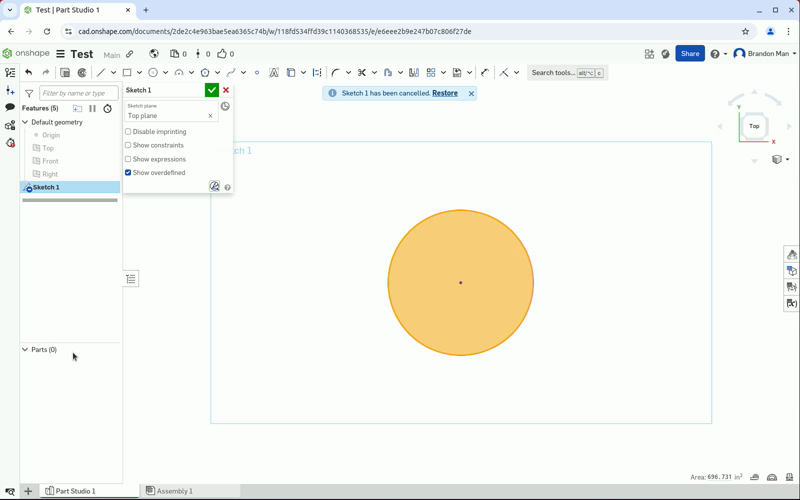
key(shift+e)
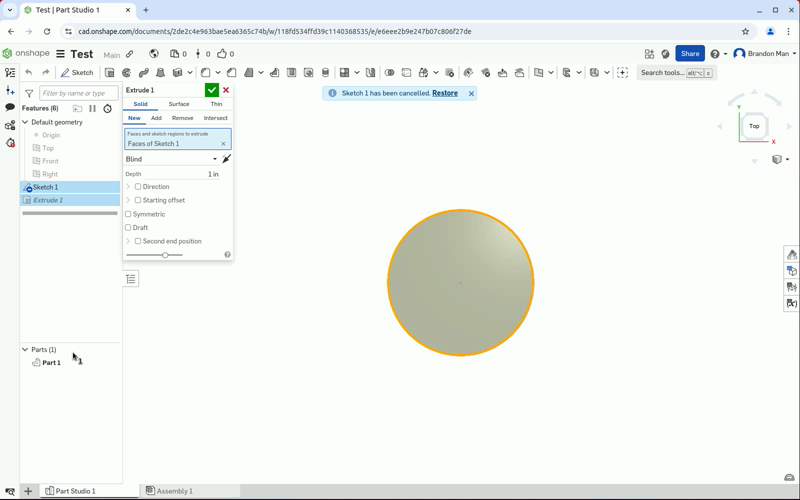
mouse_move(143, 106)
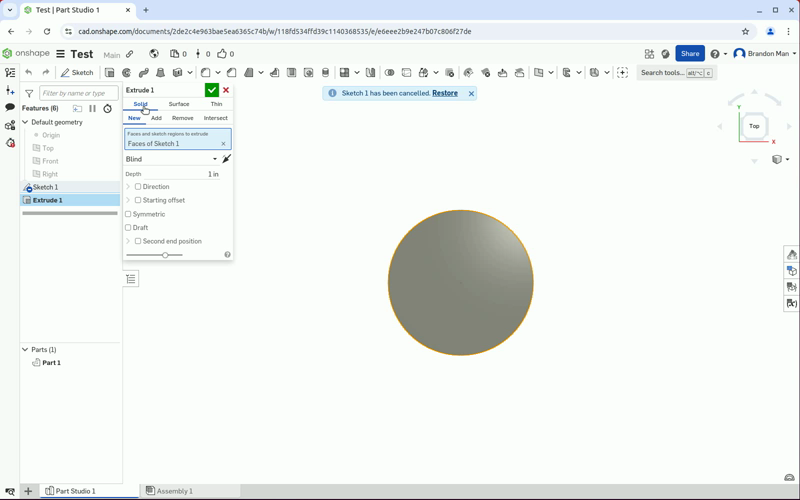
click(143, 106)
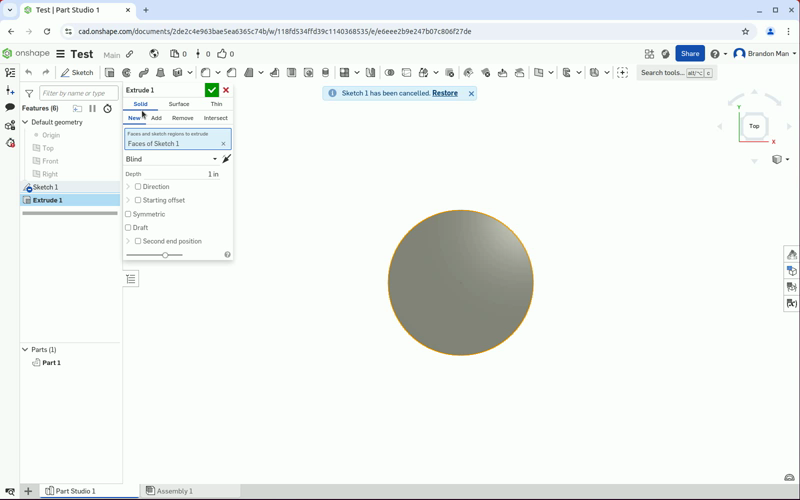
mouse_move(137, 120)
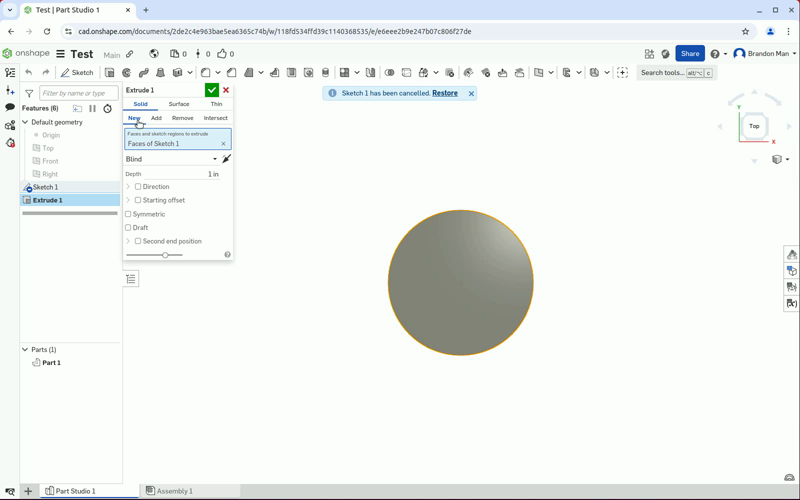
click(137, 120)
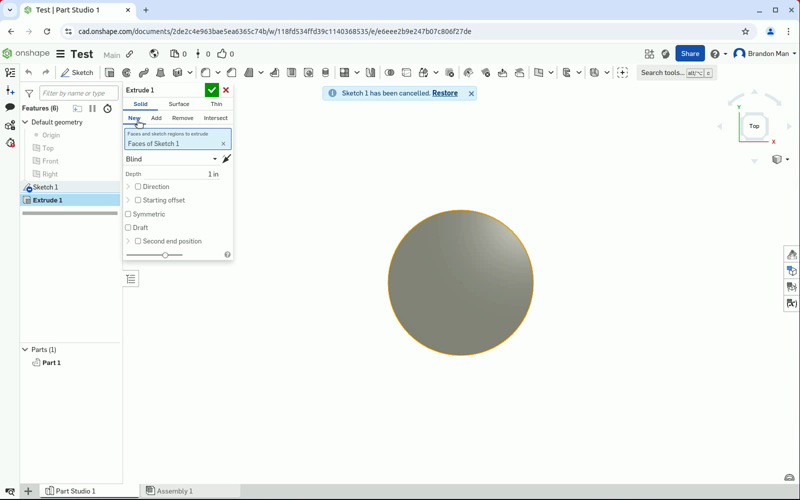
key(tab, 4)
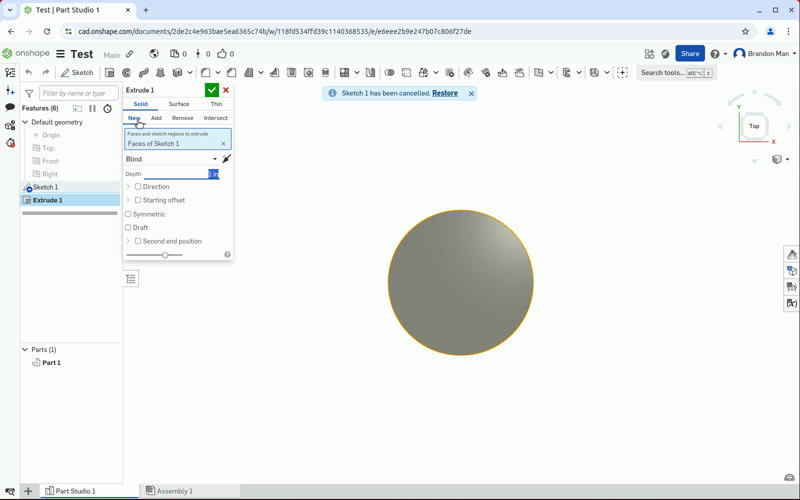
text(8.184)
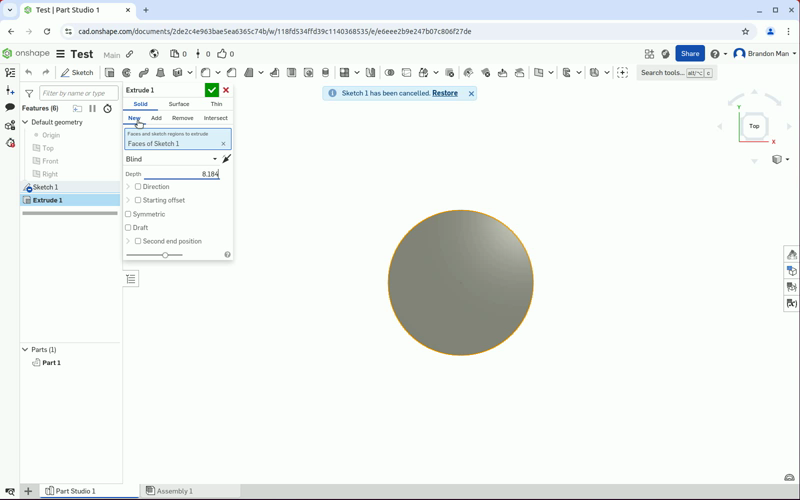
key(enter)
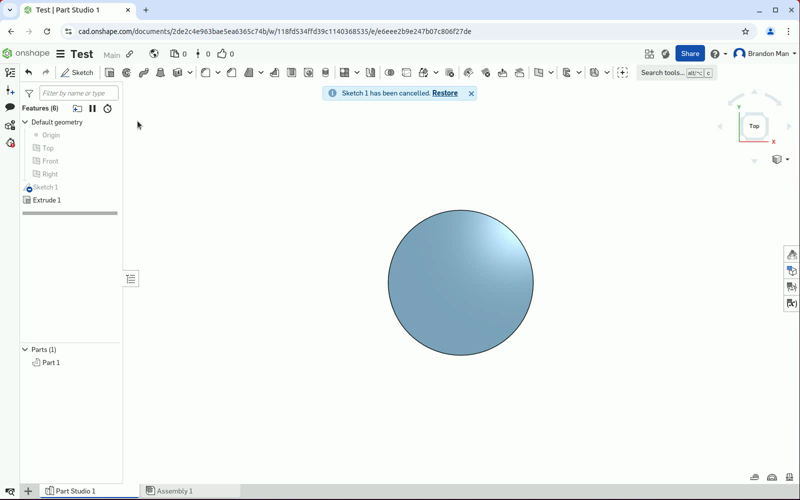
key(shift+h)
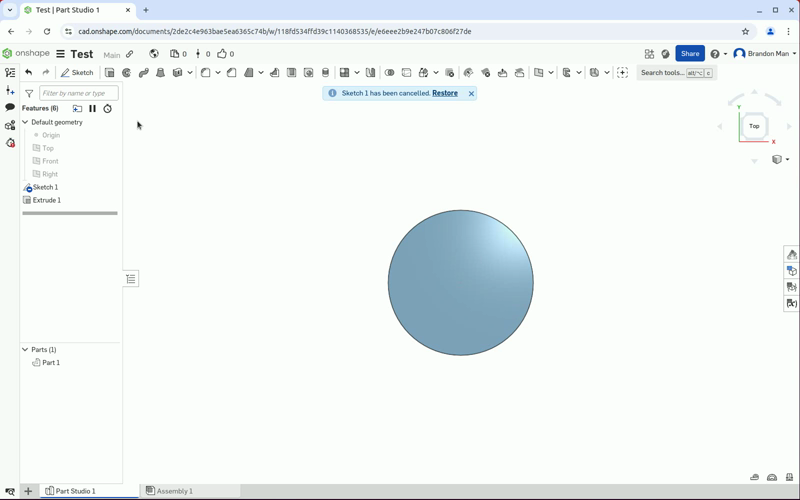
key(shift+h)
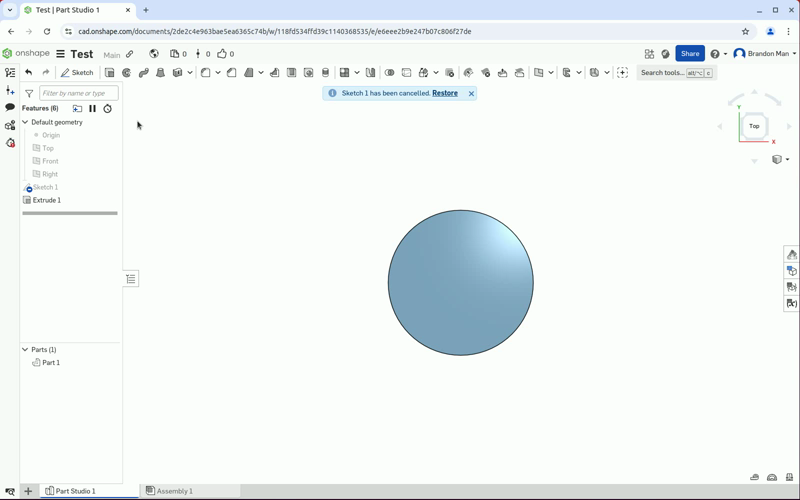
mouse_move(73, 189)
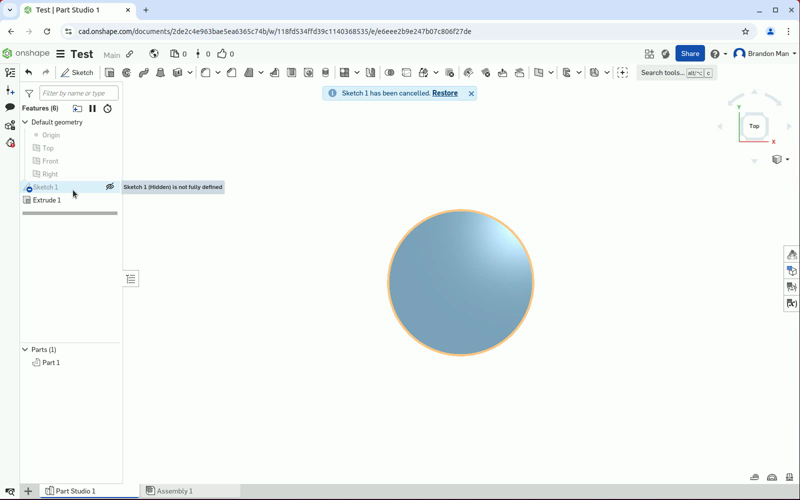
click(73, 189)
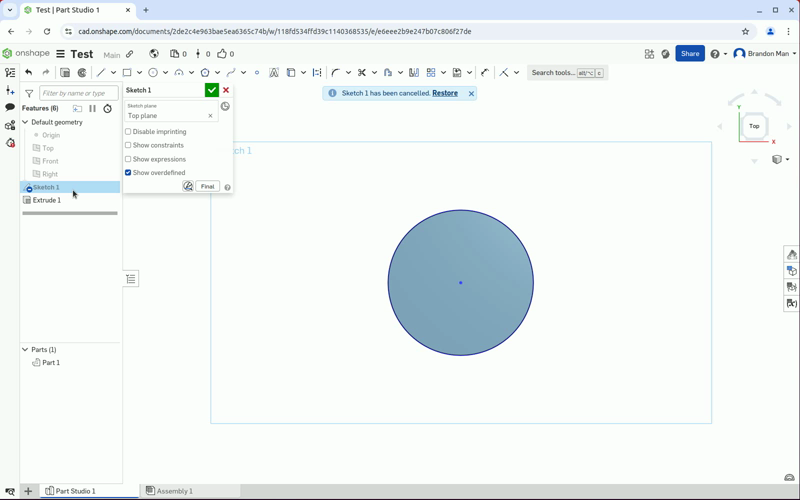
mouse_move(229, 92)
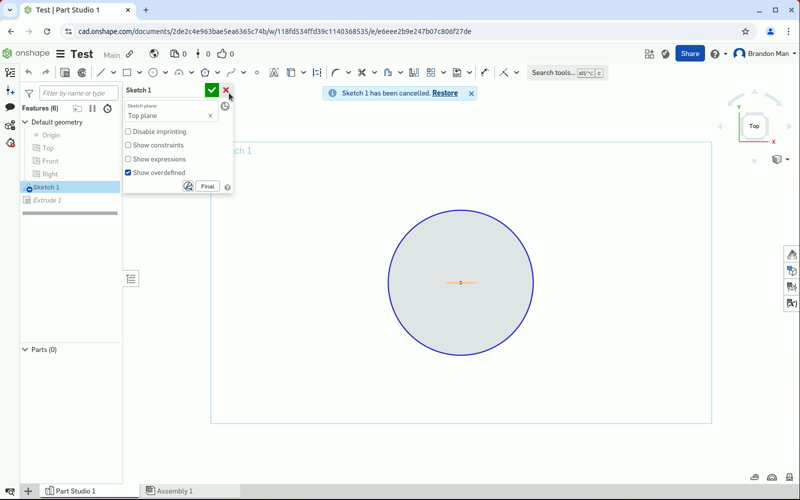
click(229, 92)
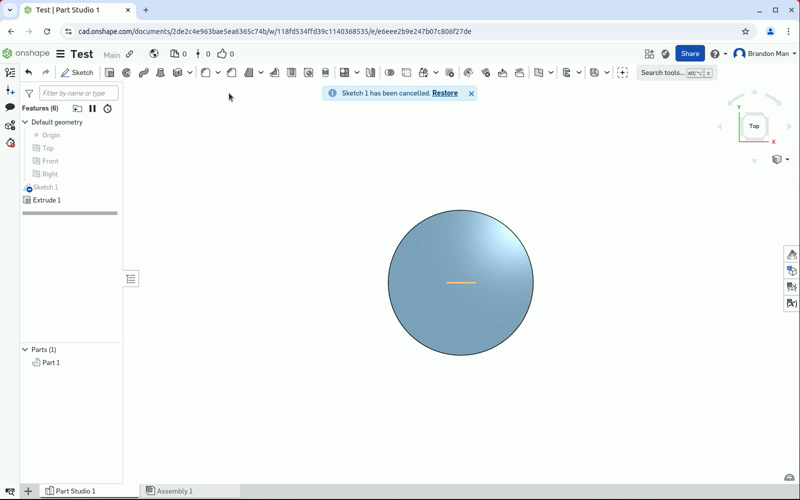
mouse_move(541, 75)
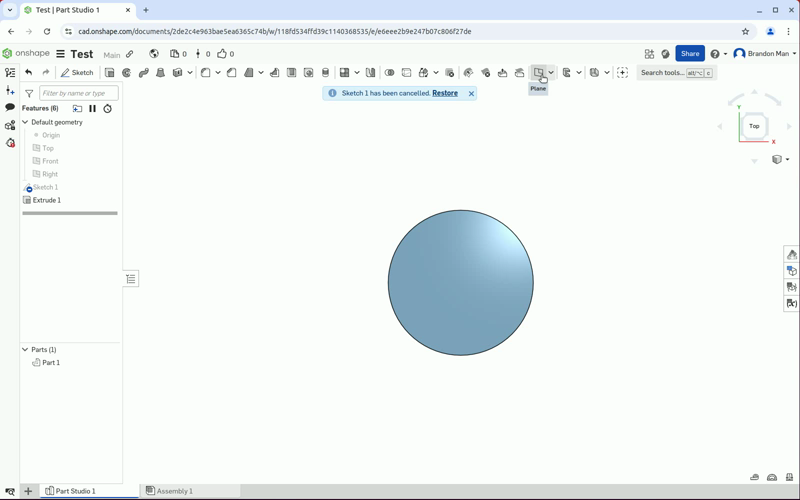
click(541, 75)
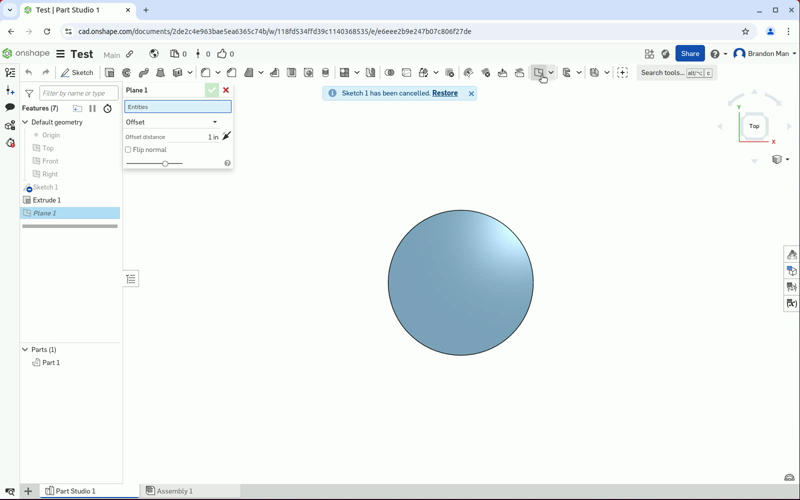
mouse_move(73, 150)
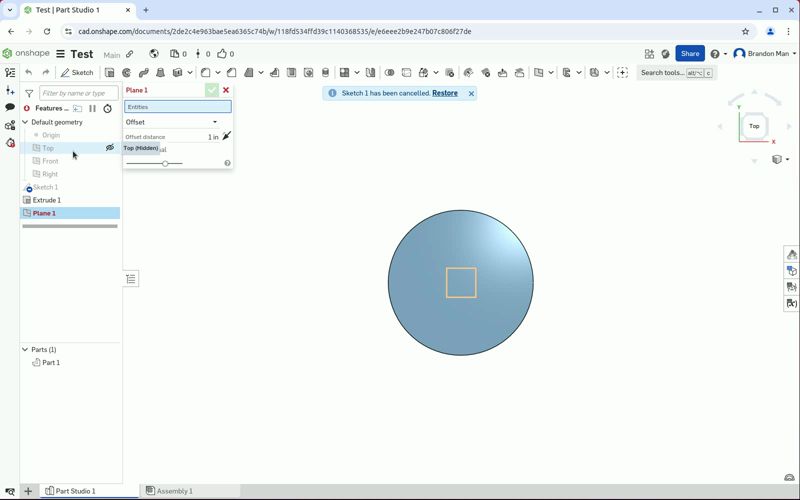
click(73, 150)
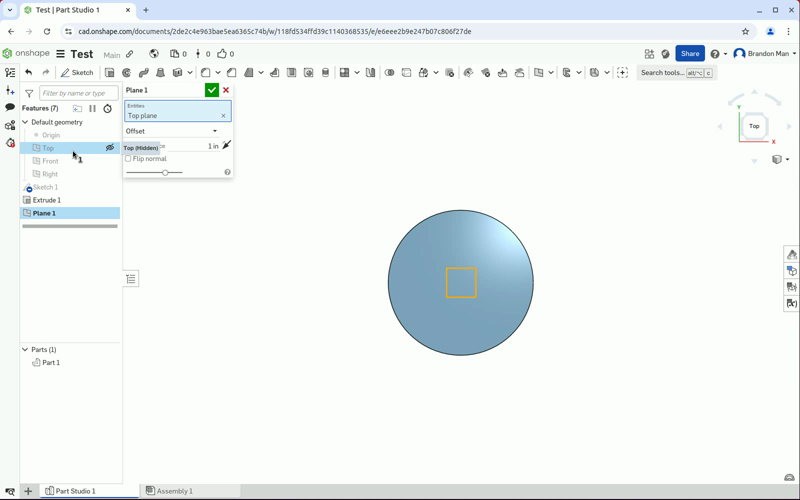
key(tab, 2)
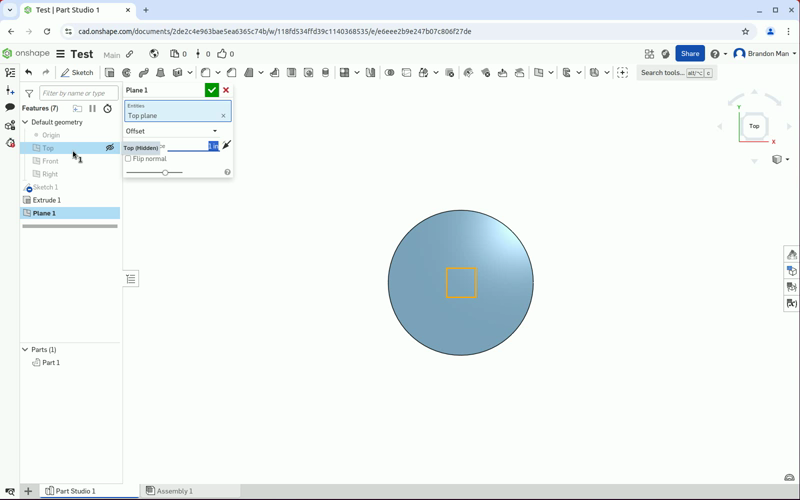
text(8.196)
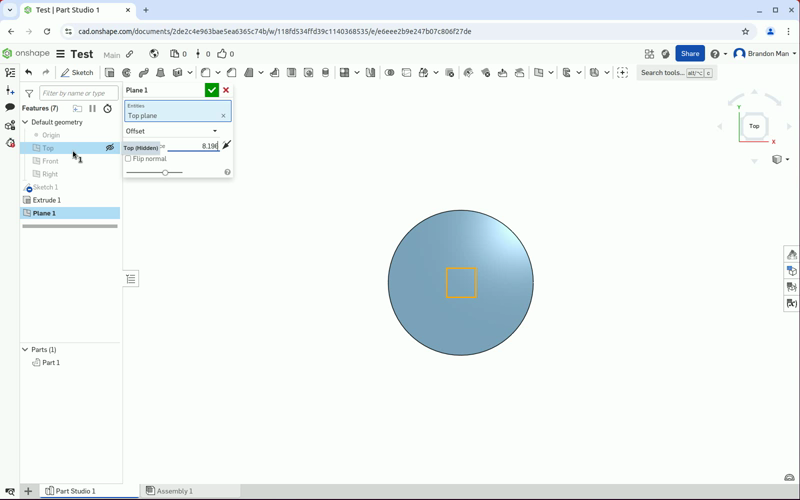
key(enter, 2)
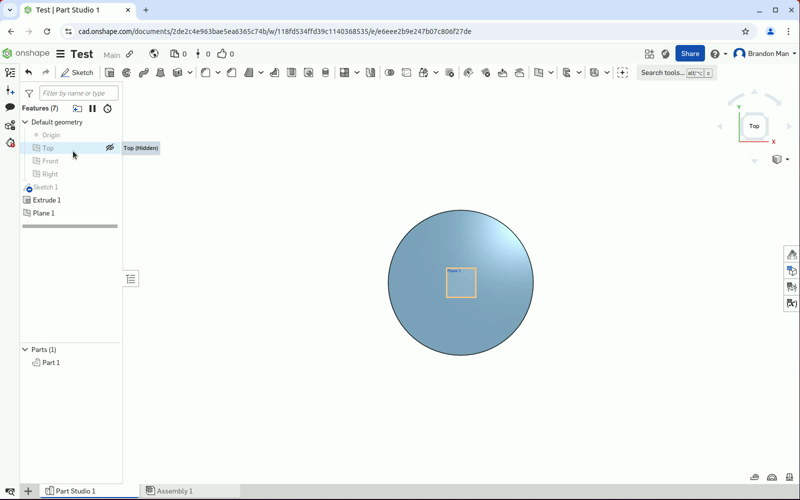
key(shift+s)
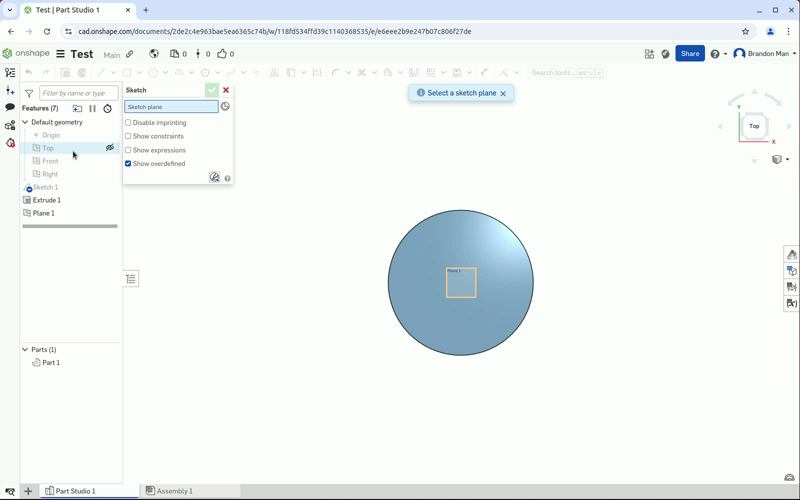
mouse_move(73, 215)
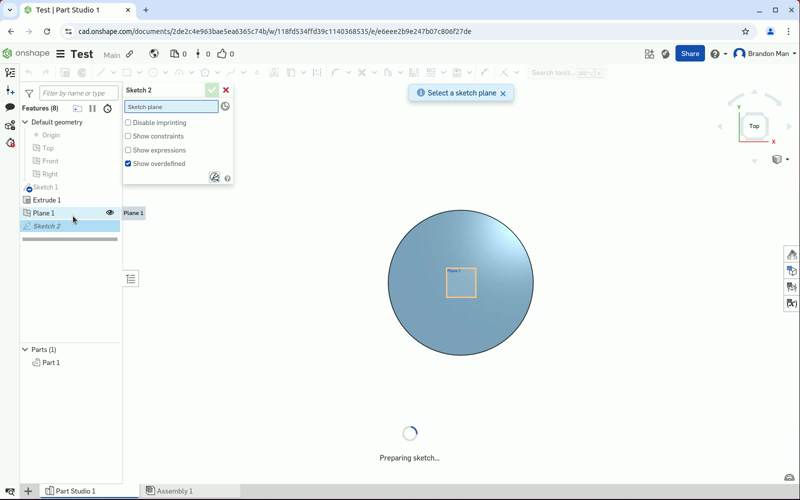
click(73, 215)
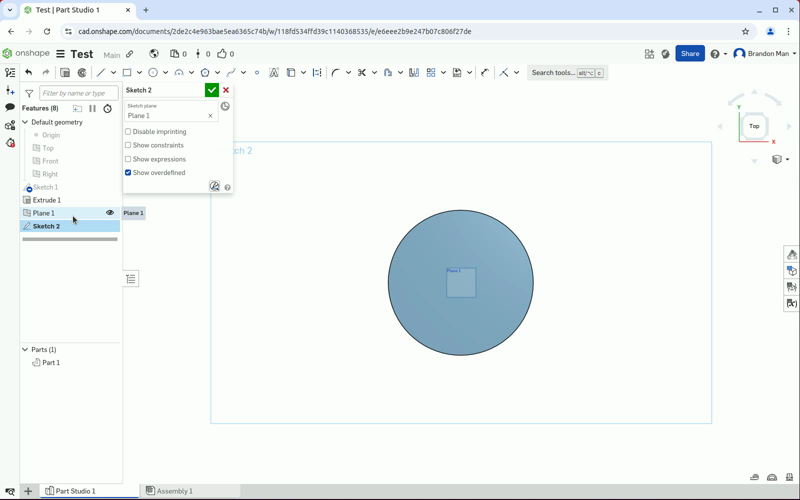
mouse_move(73, 352)
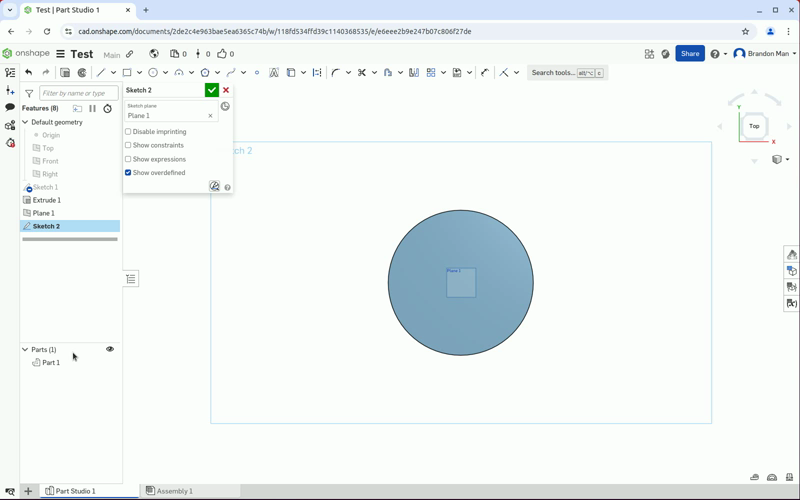
key(y)
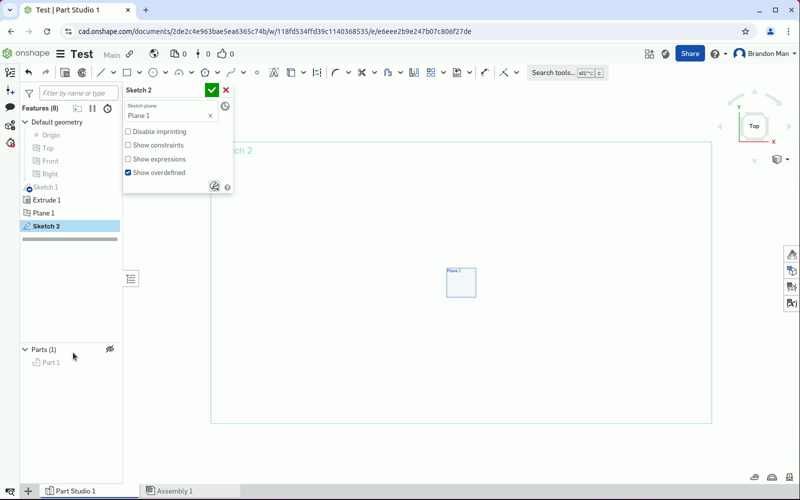
key(c)
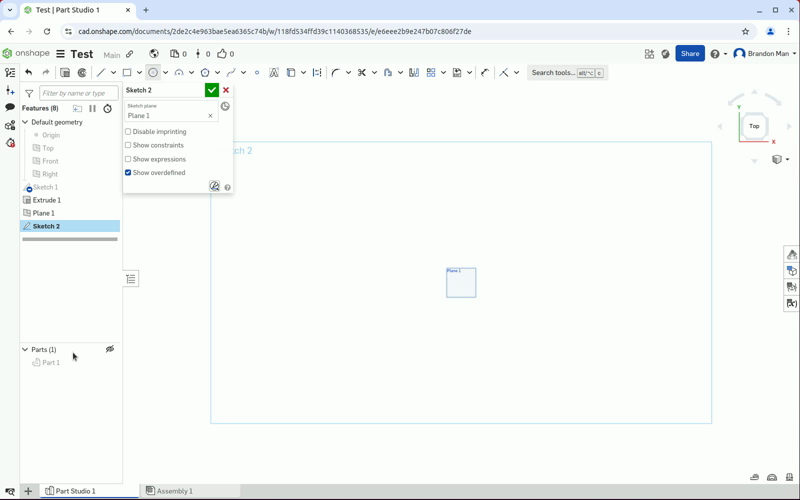
key_down(shift)
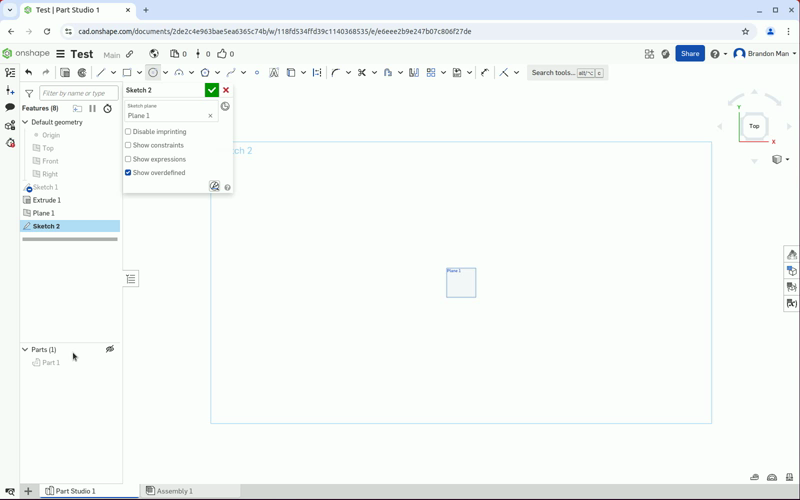
mouse_move(460, 282)
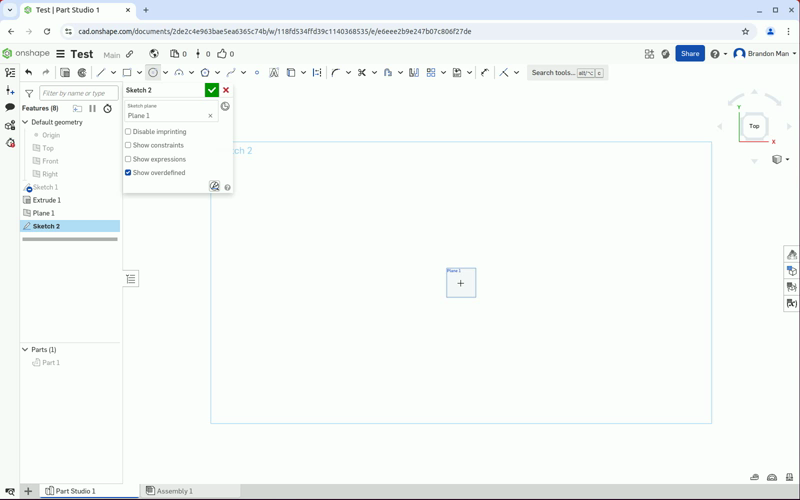
click(460, 282)
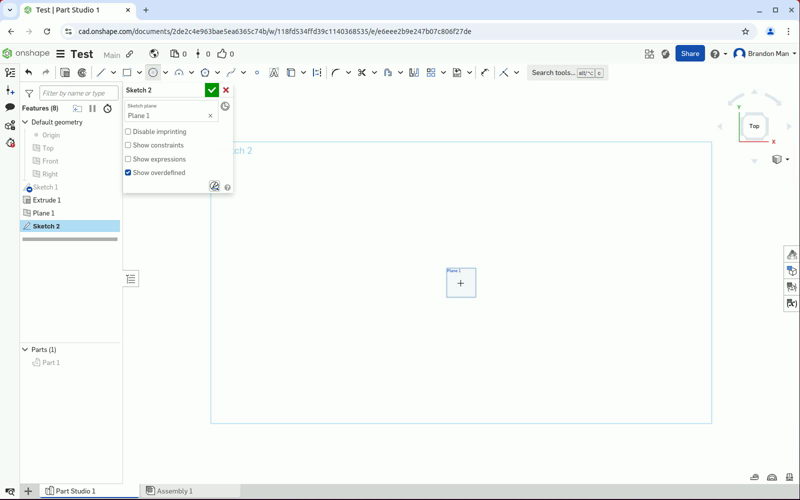
key_up(shift)
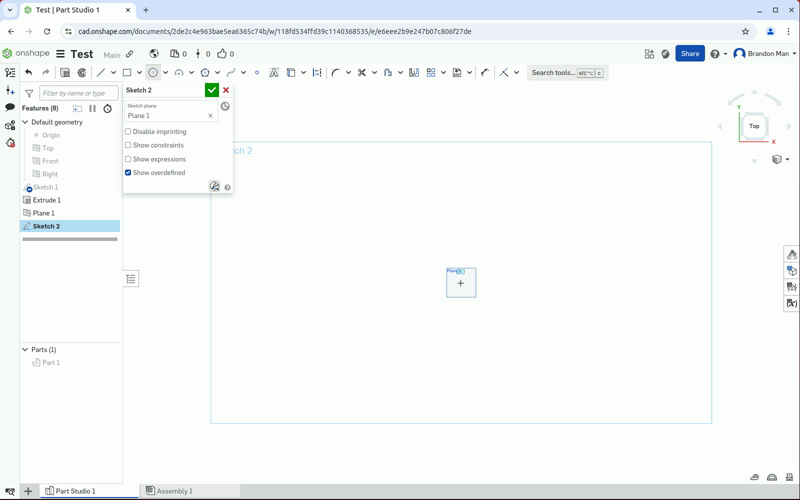
mouse_move(511, 282)
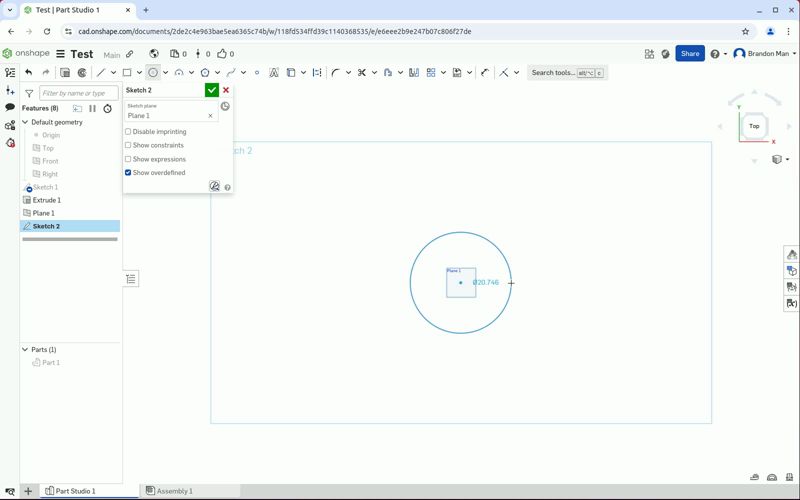
click(511, 282)
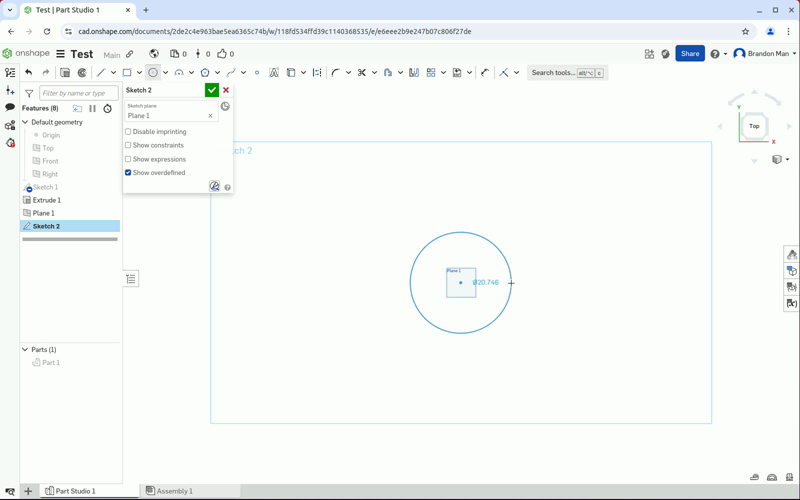
key(esc)
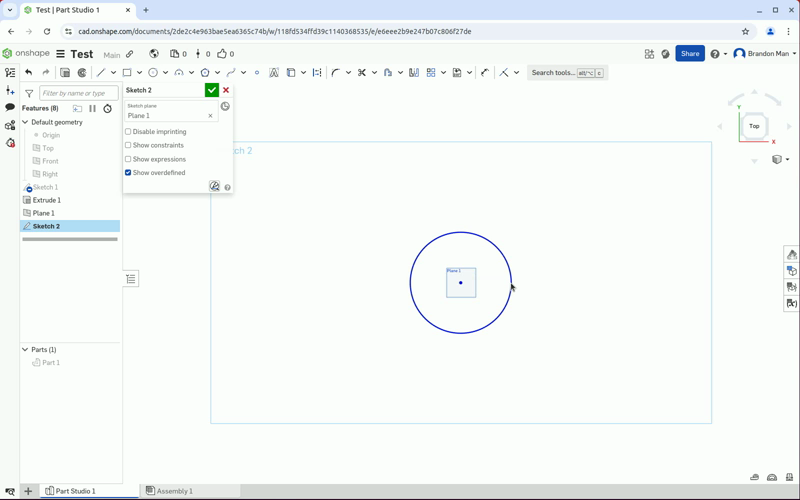
mouse_move(444, 266)
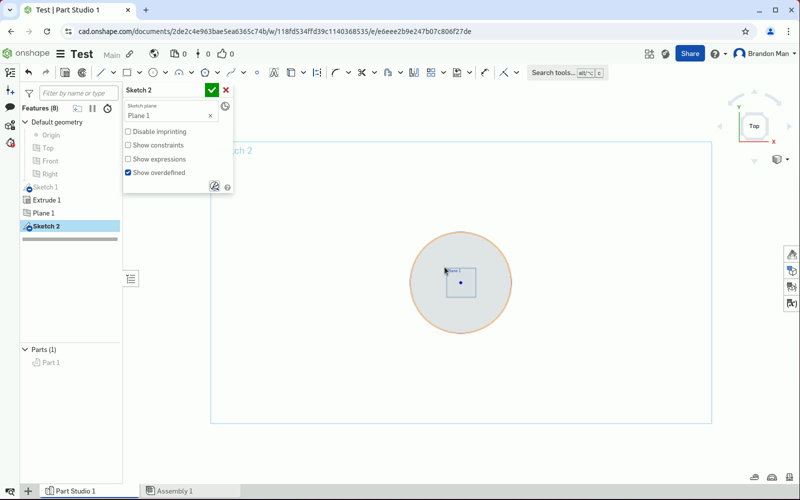
click(444, 266)
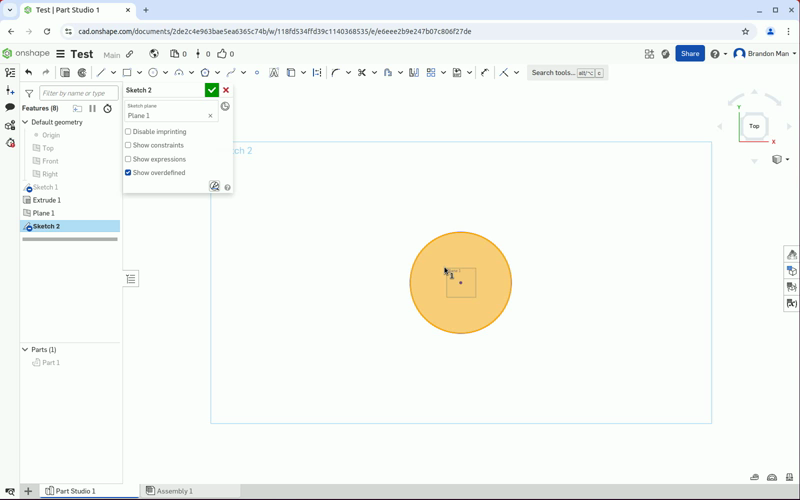
mouse_move(73, 352)
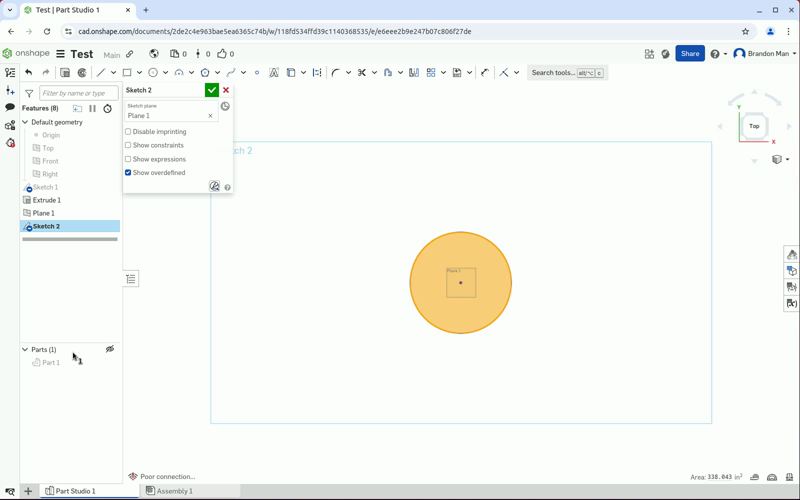
key(shift+y)
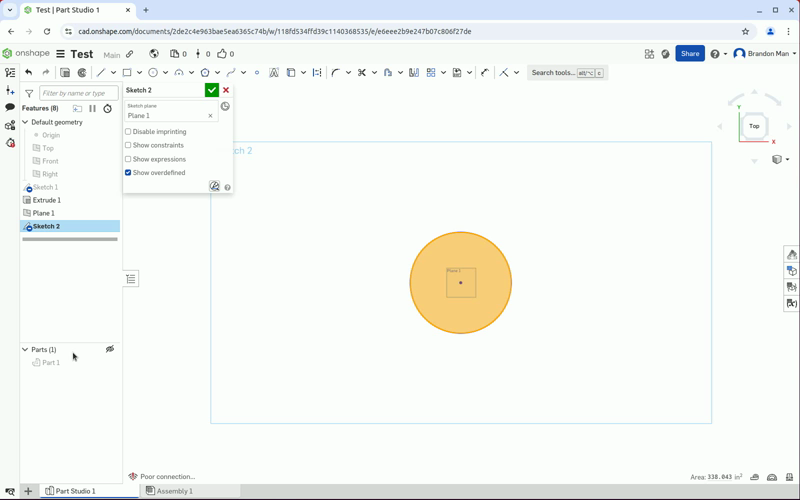
key(shift+e)
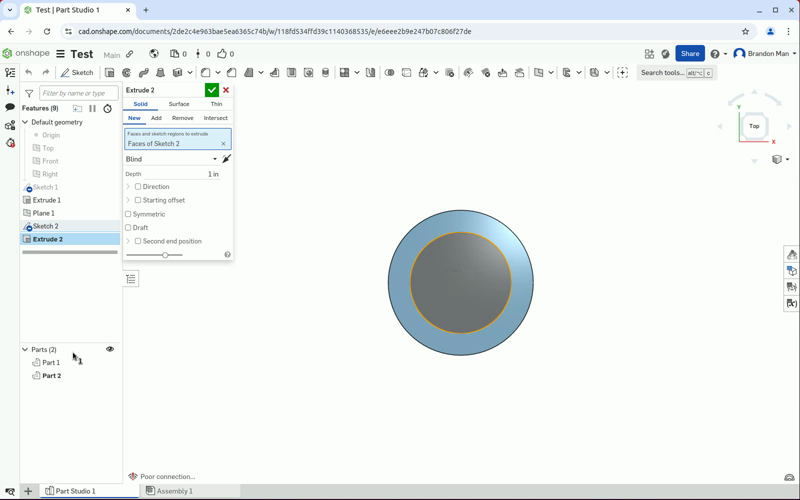
mouse_move(143, 106)
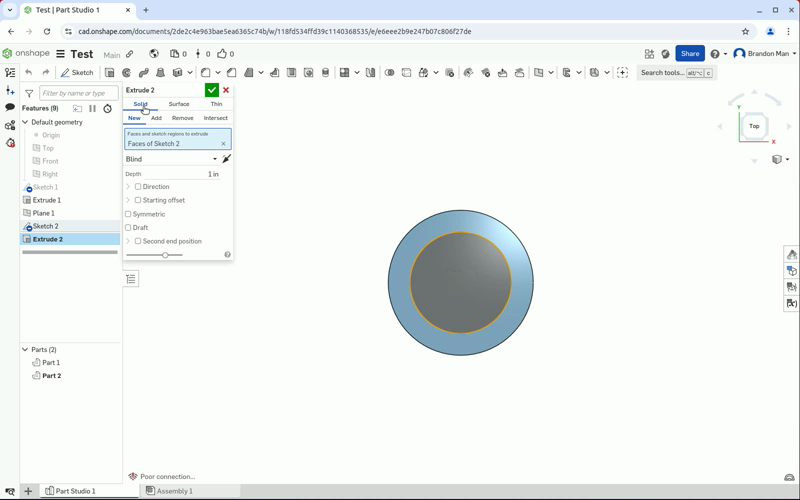
click(143, 106)
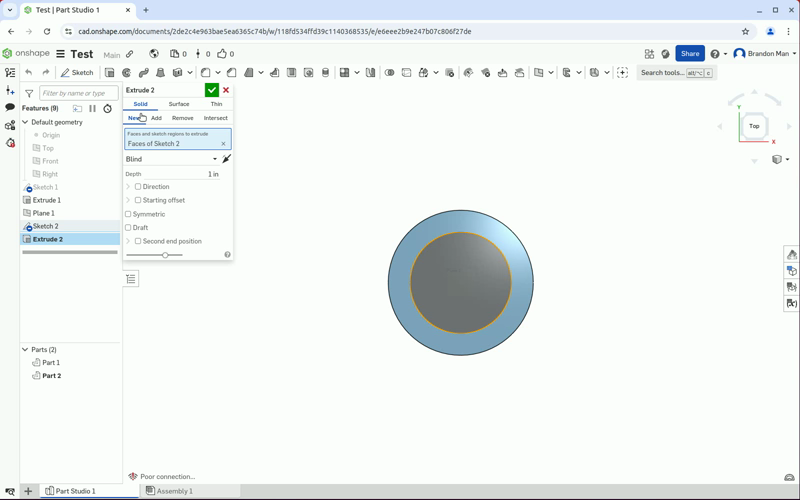
mouse_move(137, 120)
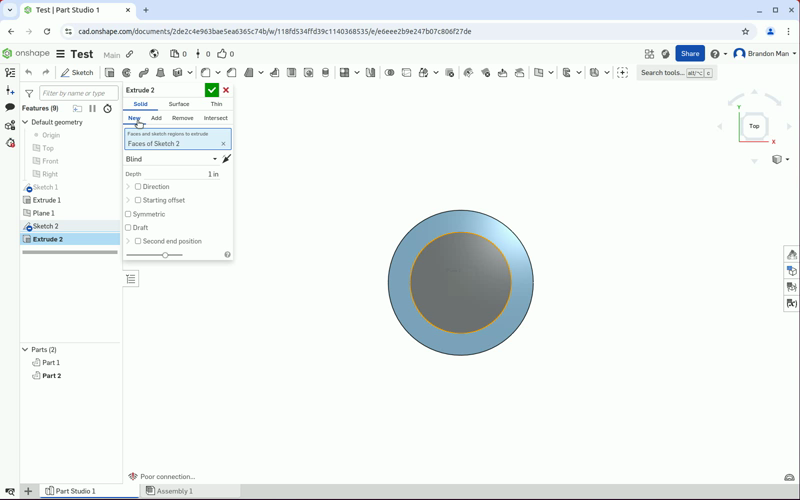
click(137, 120)
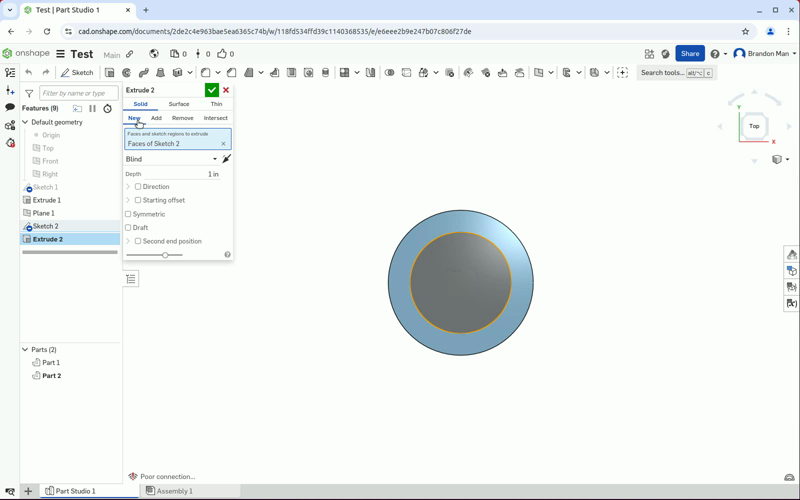
key(tab, 4)
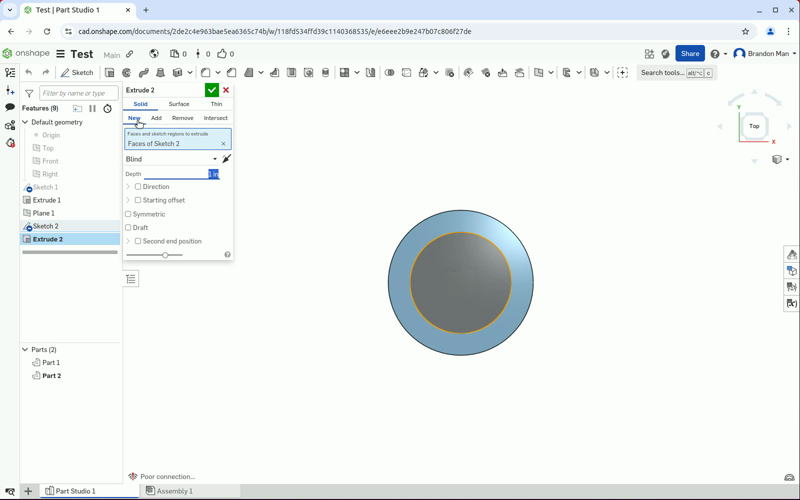
text(11.554)
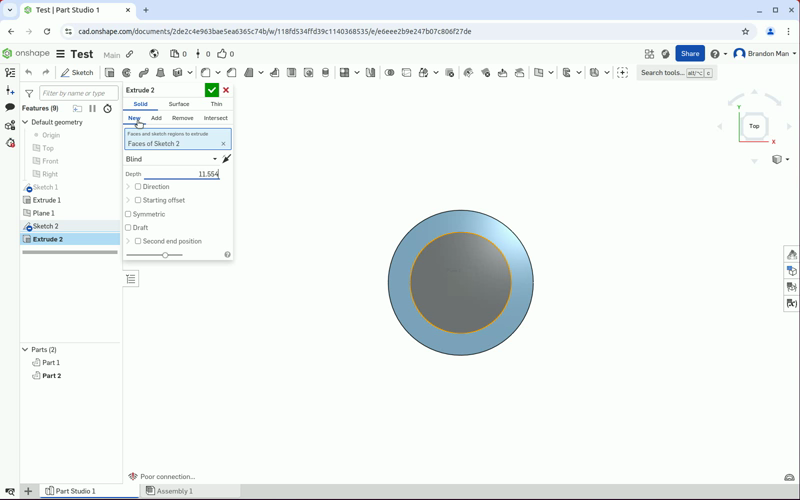
key(enter)
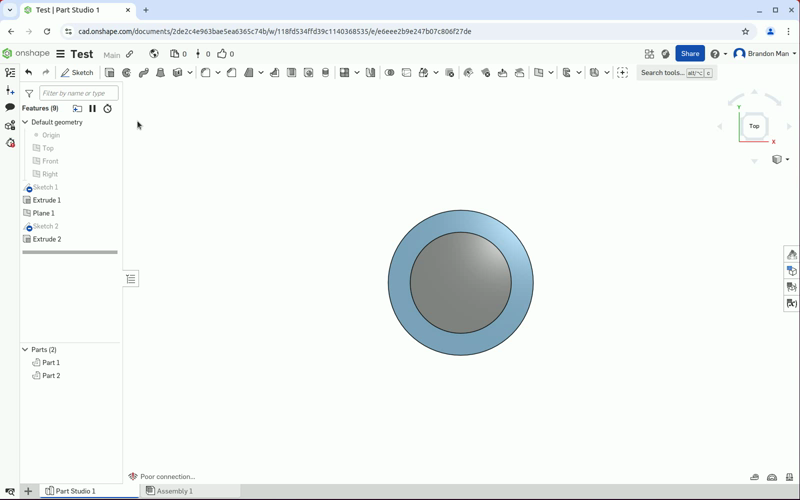
key(shift+h)
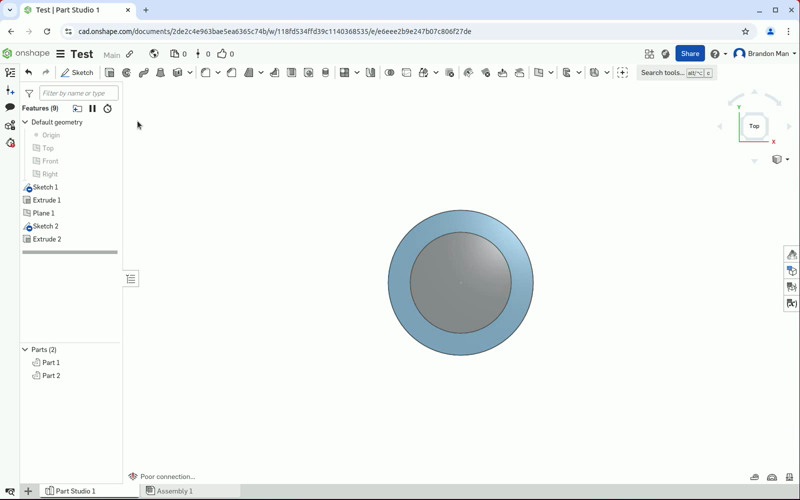
key(shift+h)
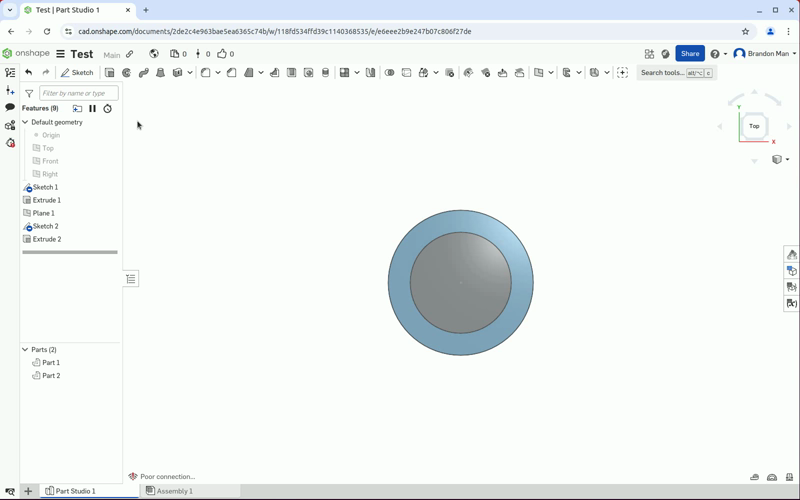
key(shift+7)
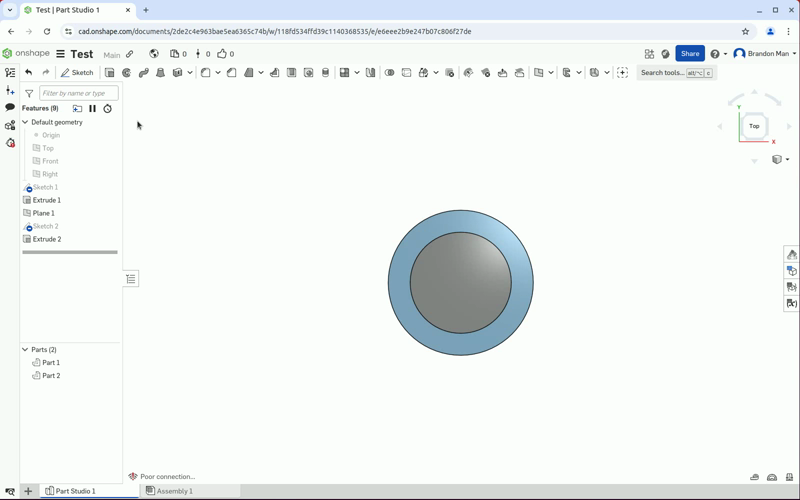
key(up, 3)
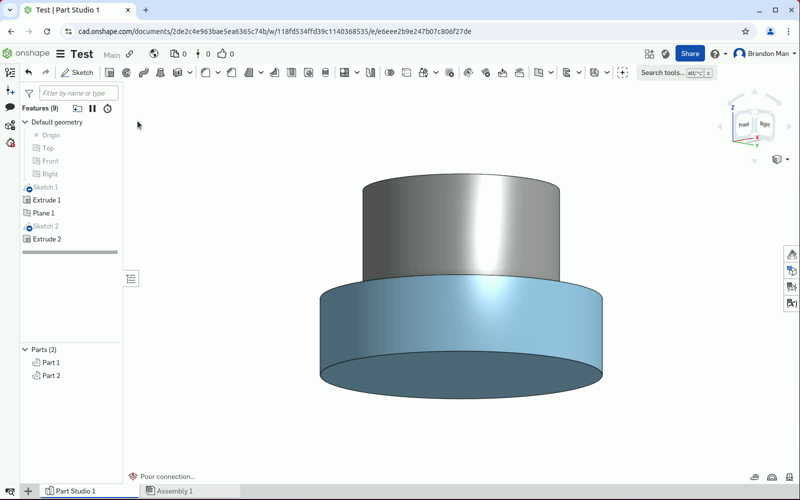
key(left, 3)
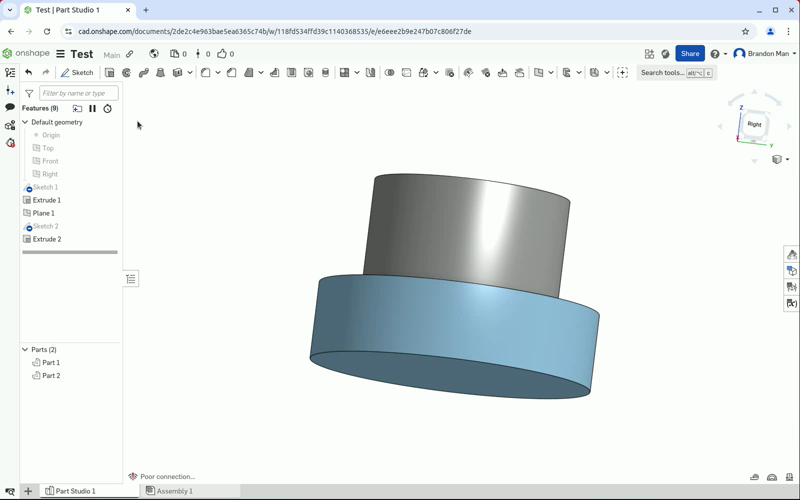
key(right, 3)
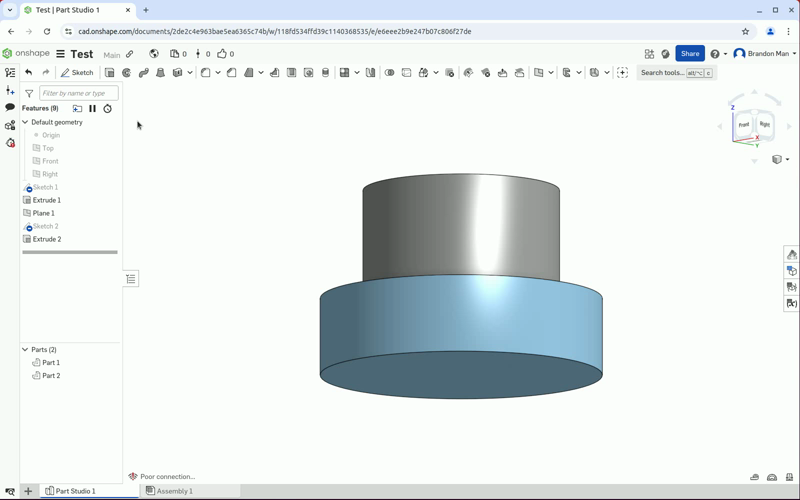
key(down, 3)
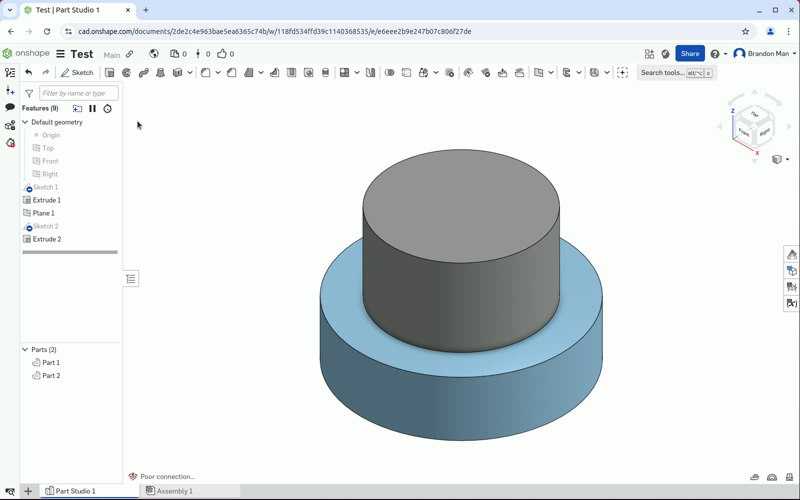
mouse_move(73, 189)
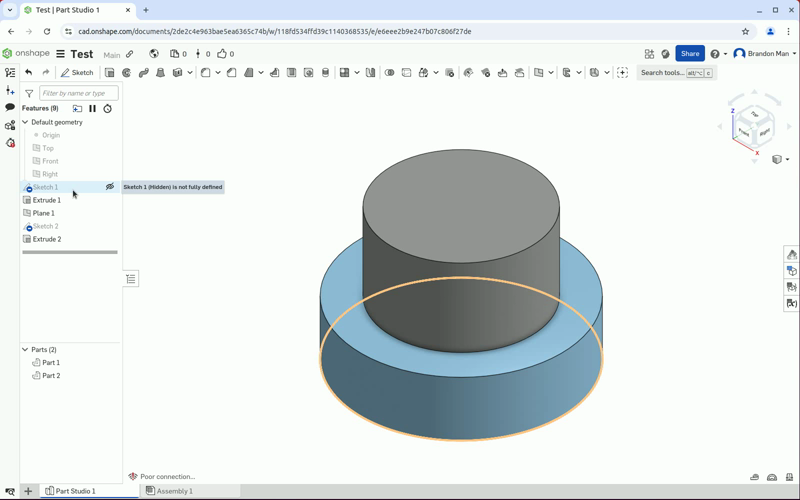
click(73, 189)